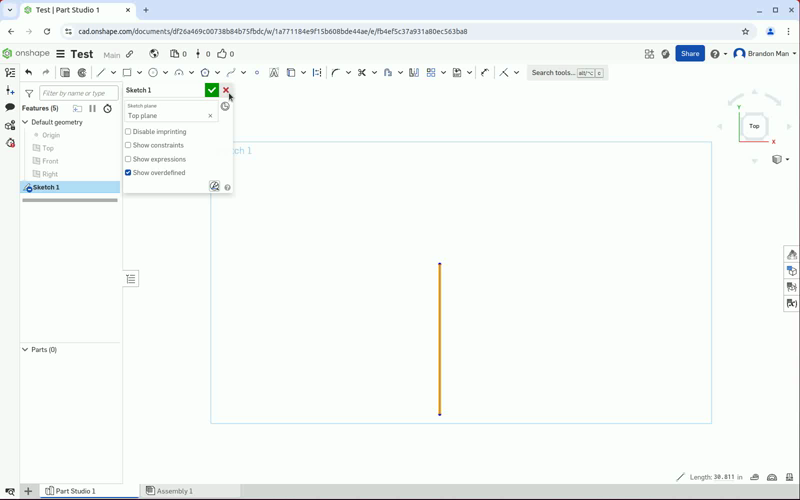
key(shift+h)
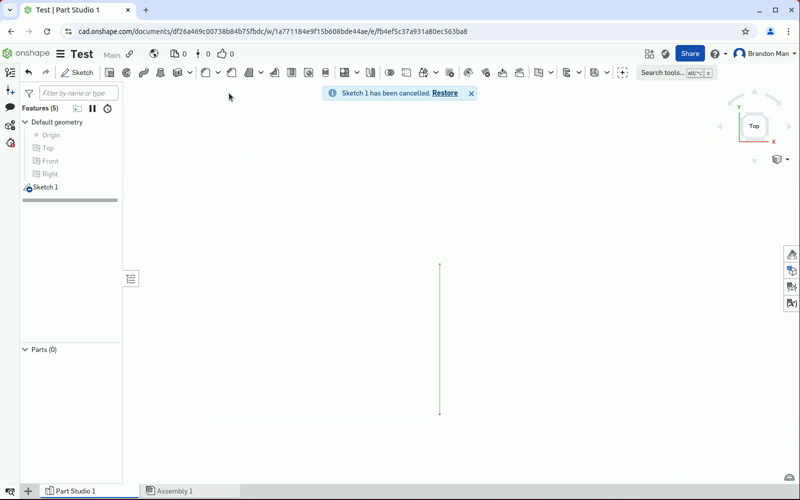
key(shift+s)
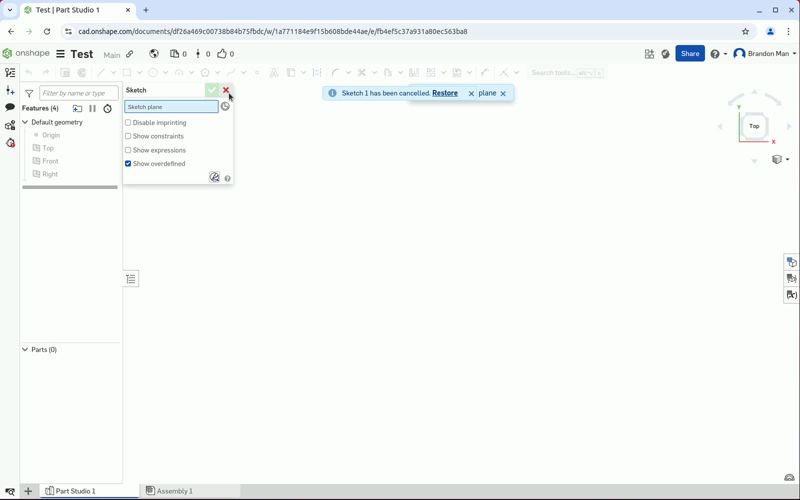
mouse_move(73, 150)
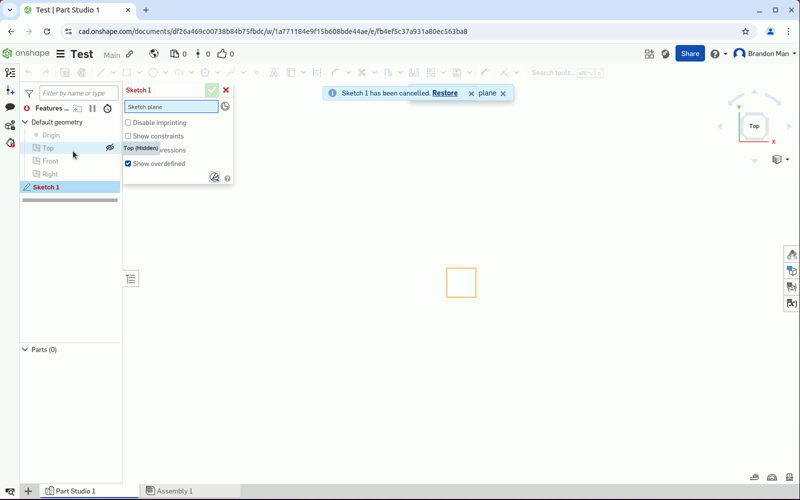
click(73, 150)
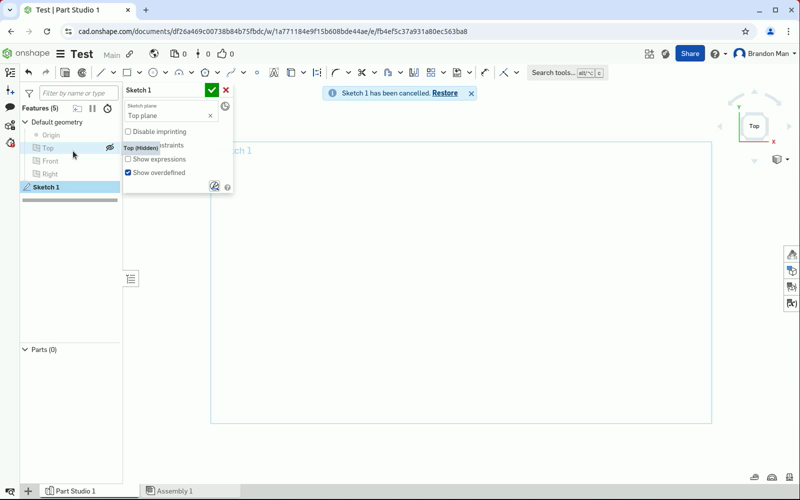
mouse_move(73, 352)
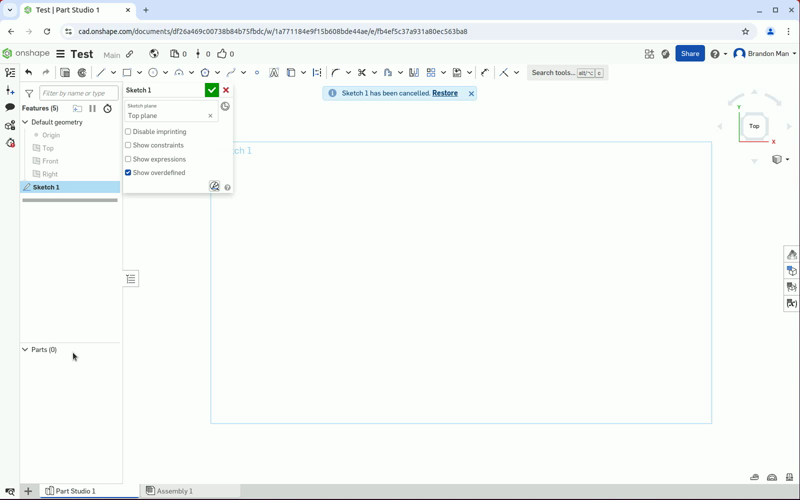
key(y)
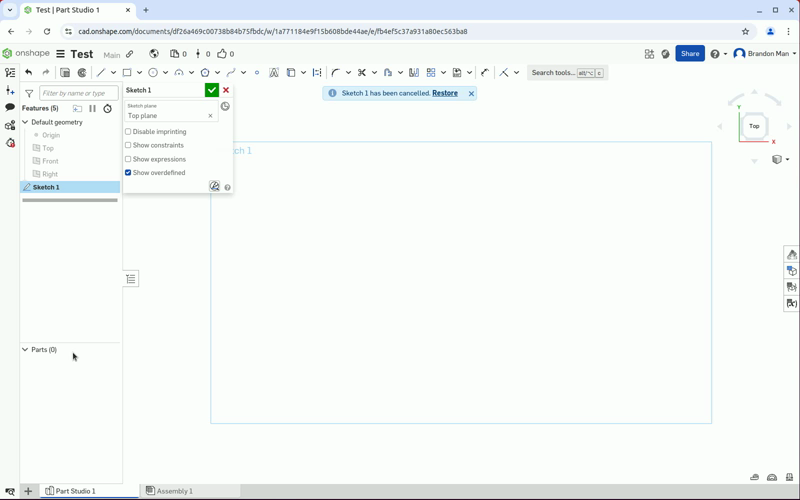
key(l)
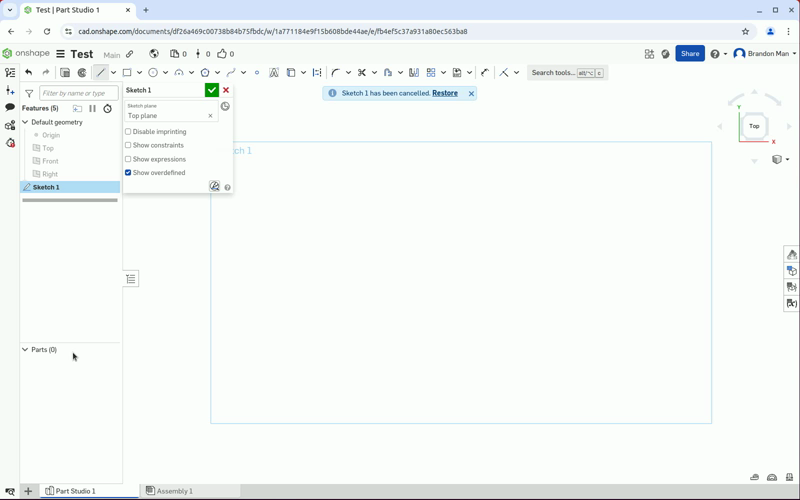
key_down(shift)
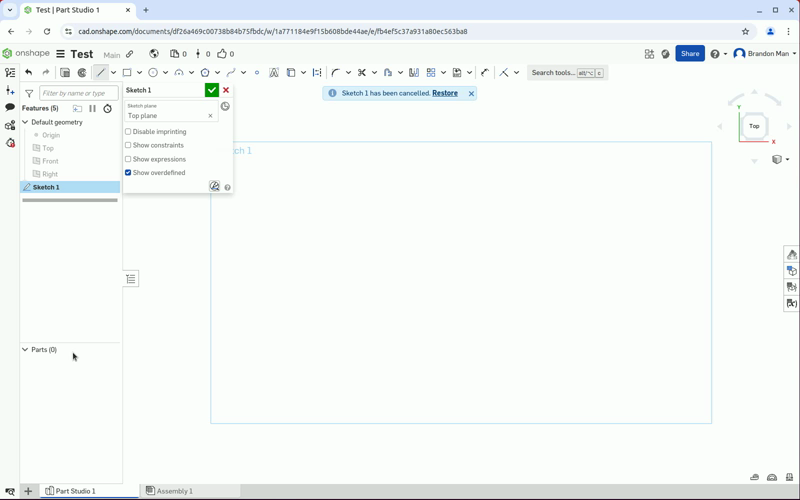
mouse_move(411, 244)
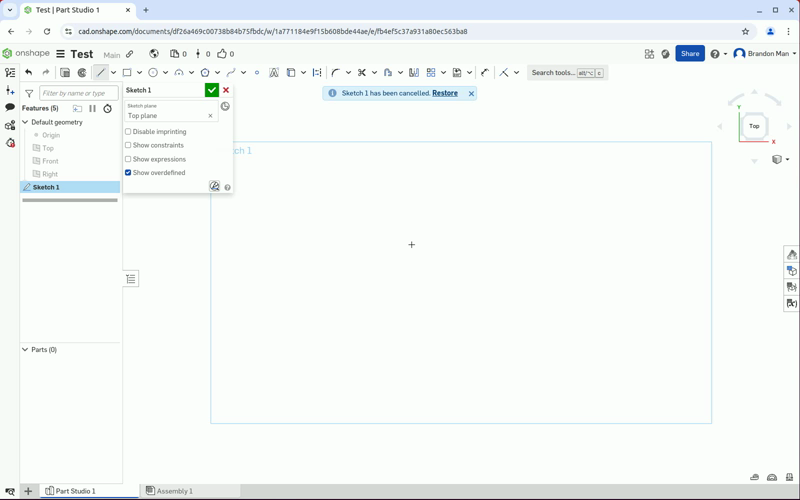
click(411, 244)
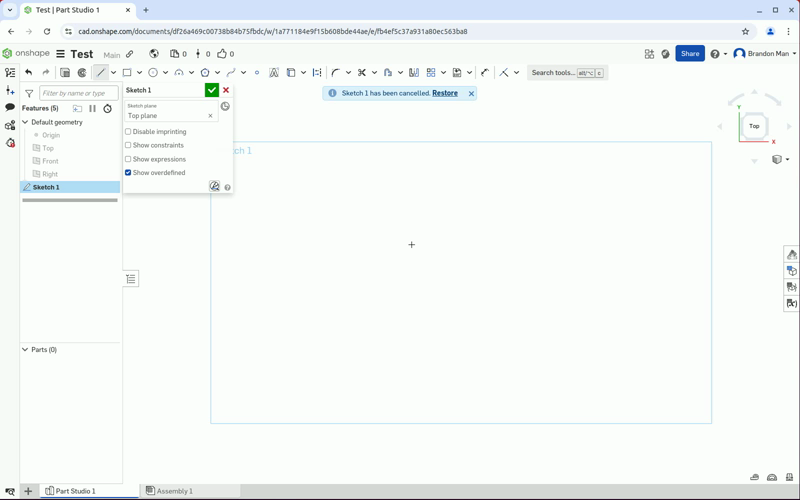
key_up(shift)
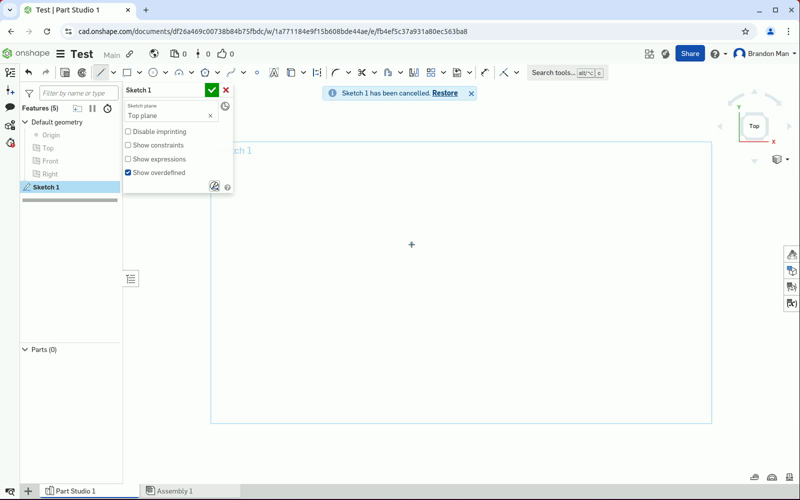
key_down(shift)
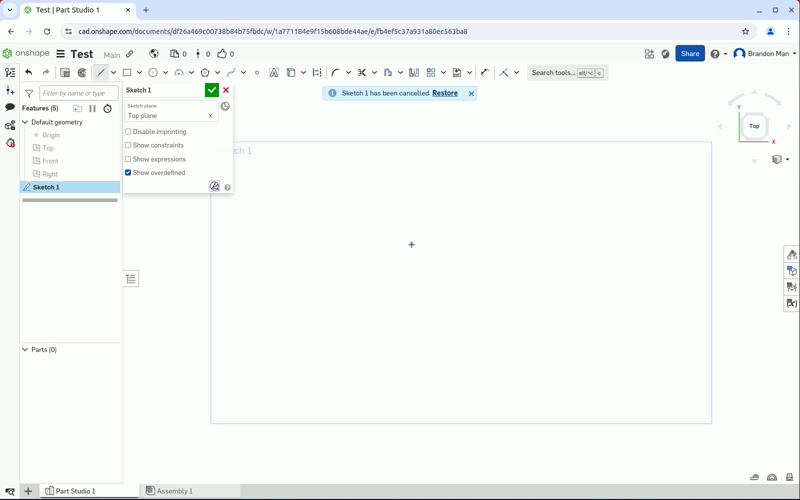
mouse_move(509, 321)
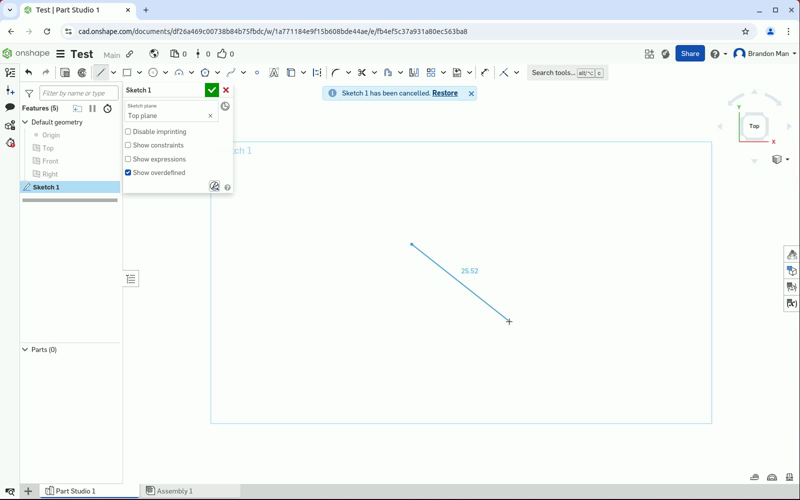
click(509, 321)
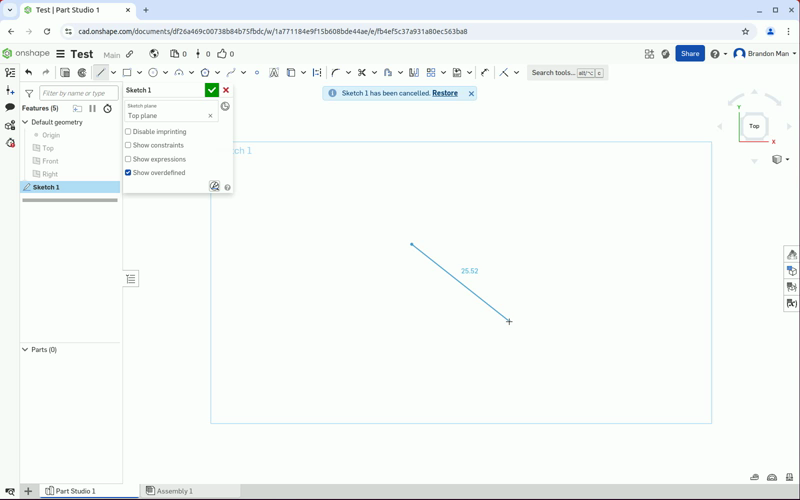
key_up(shift)
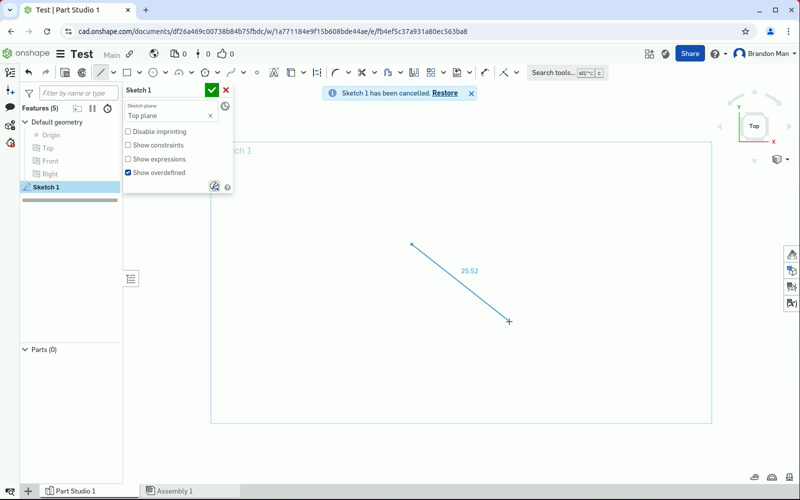
key_down(shift)
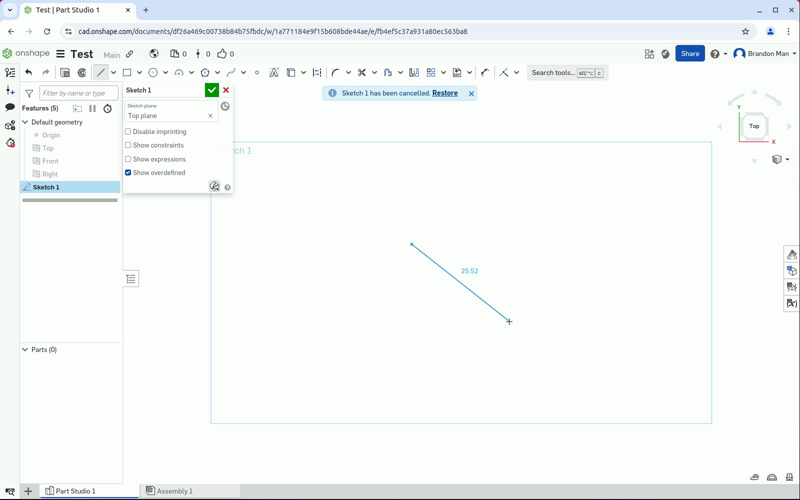
mouse_move(509, 244)
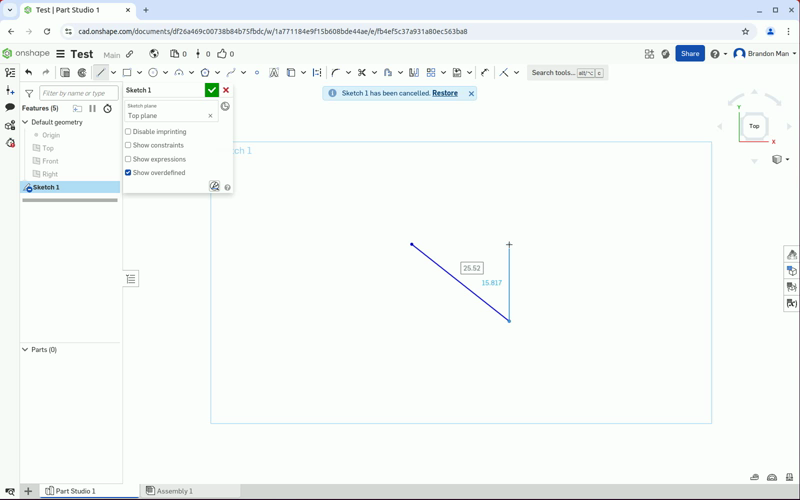
click(509, 244)
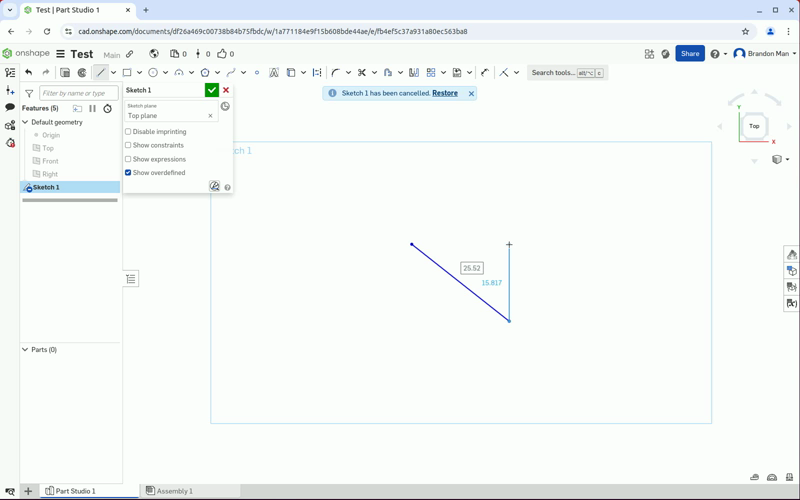
key_up(shift)
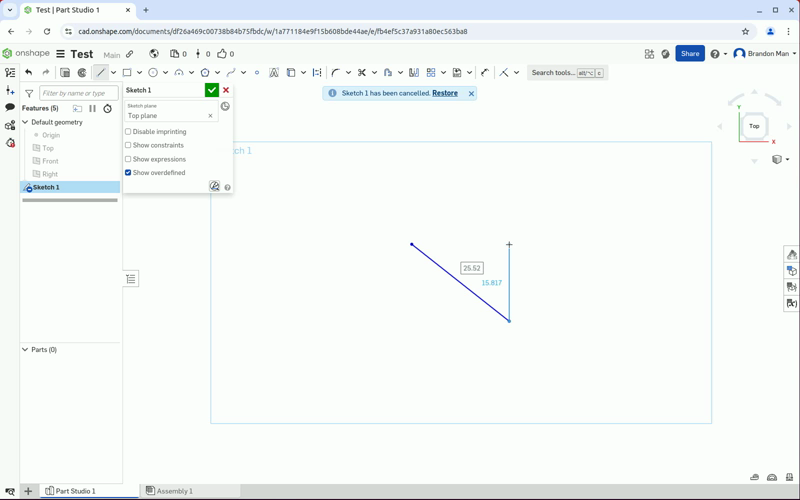
key_down(shift)
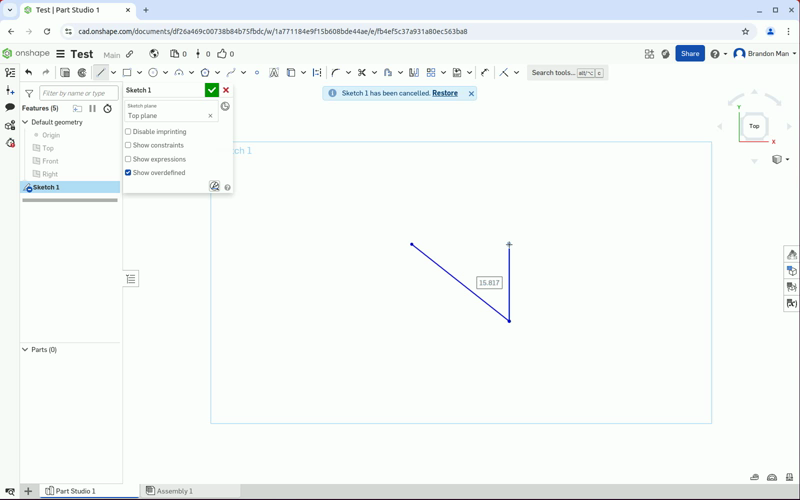
mouse_move(411, 244)
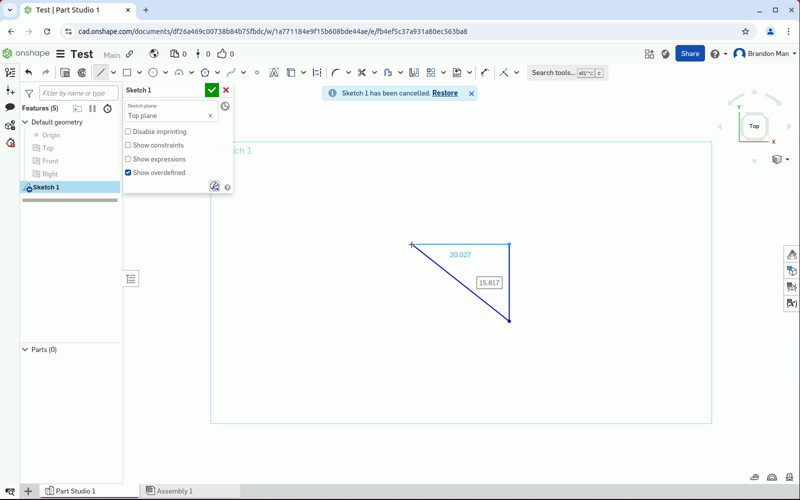
key_up(shift)
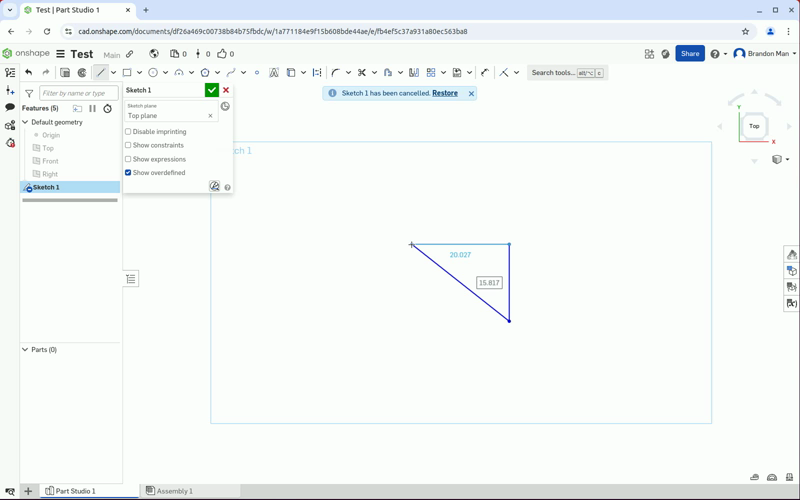
click(411, 244)
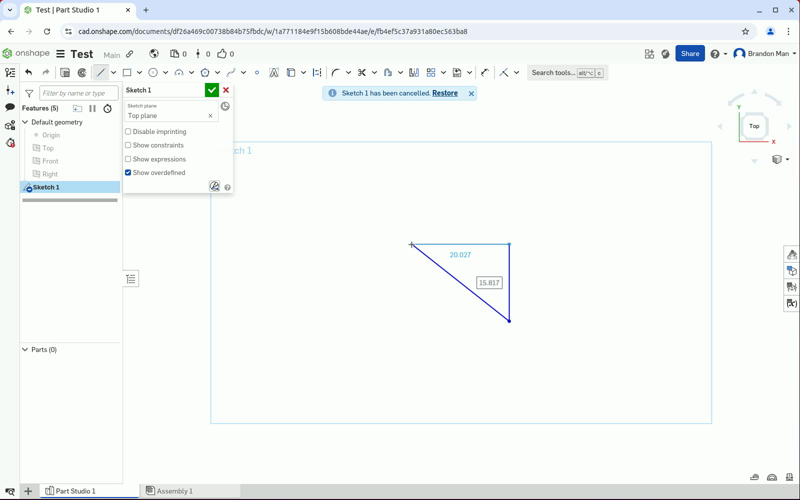
key(esc)
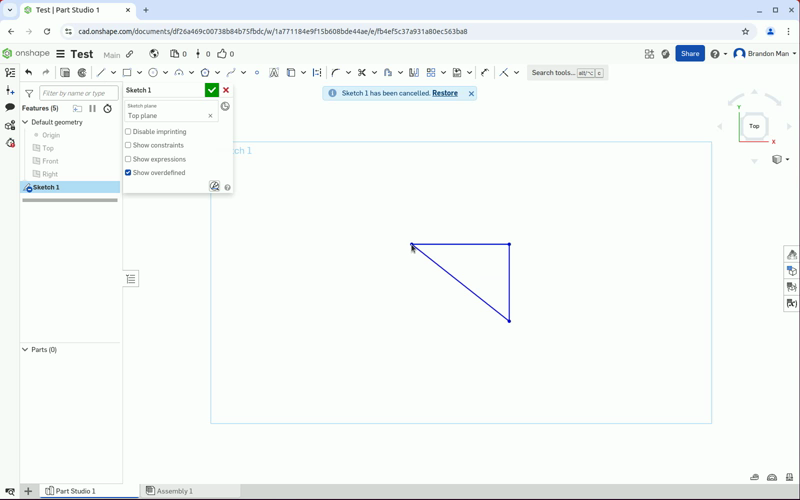
mouse_move(506, 295)
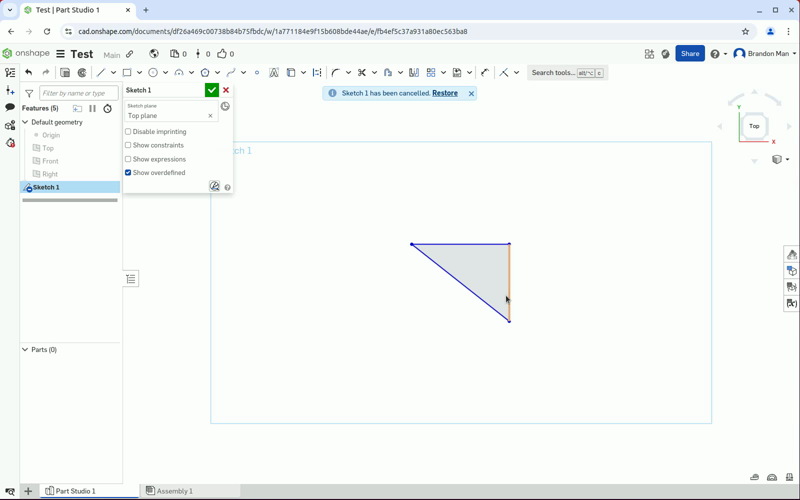
click(506, 295)
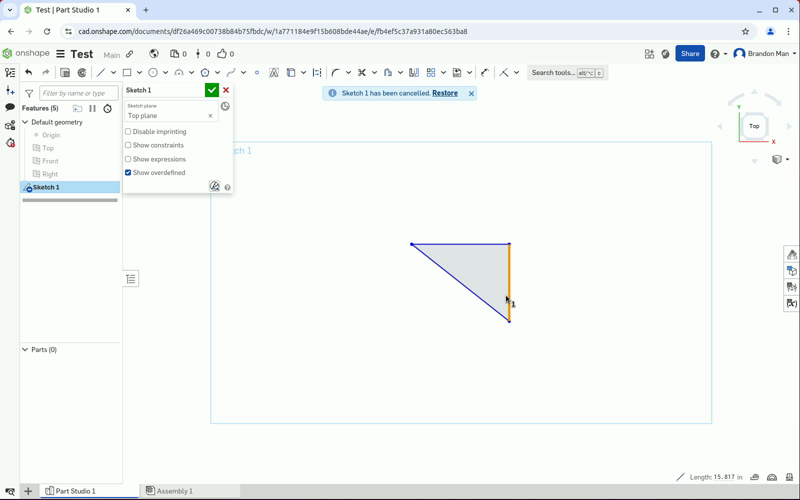
mouse_move(73, 352)
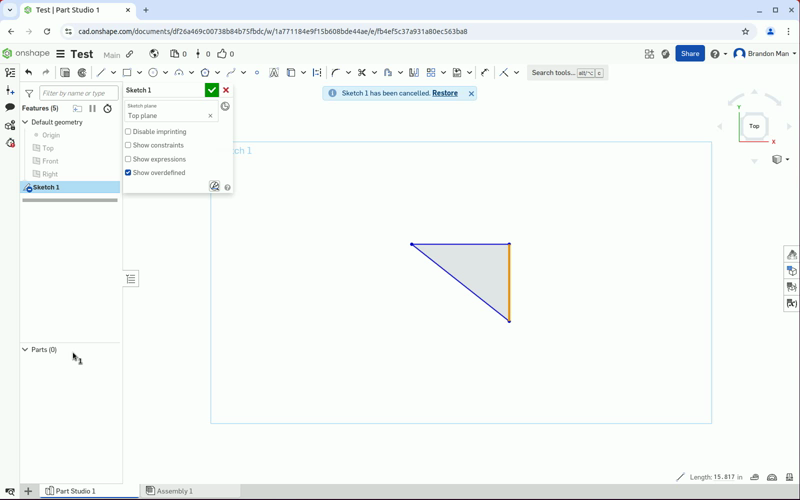
key(shift+y)
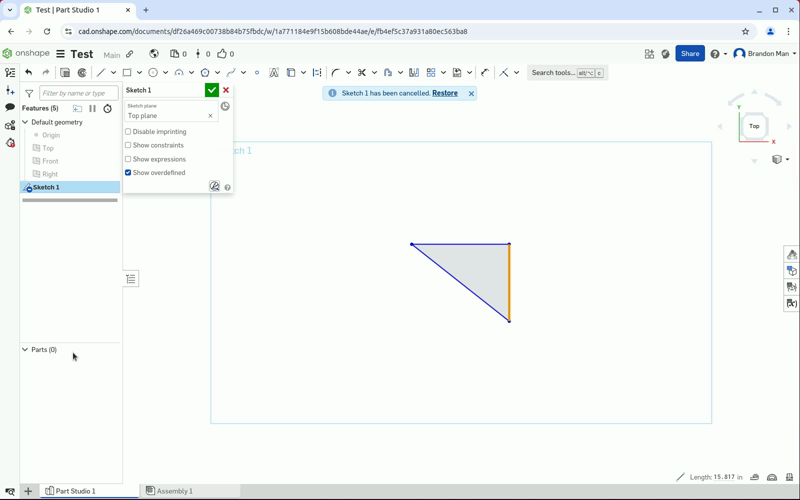
key(shift+e)
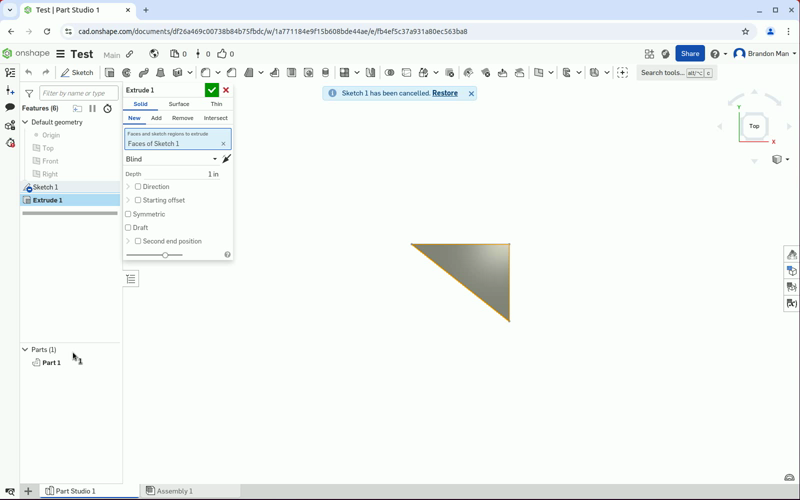
mouse_move(143, 106)
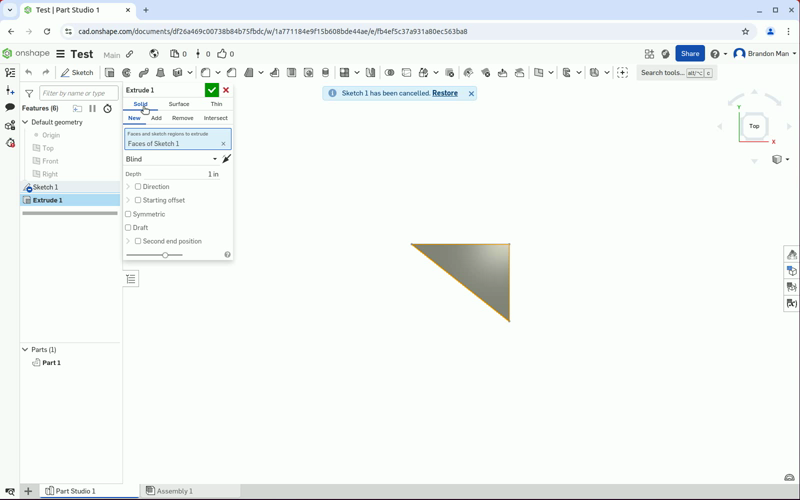
click(143, 106)
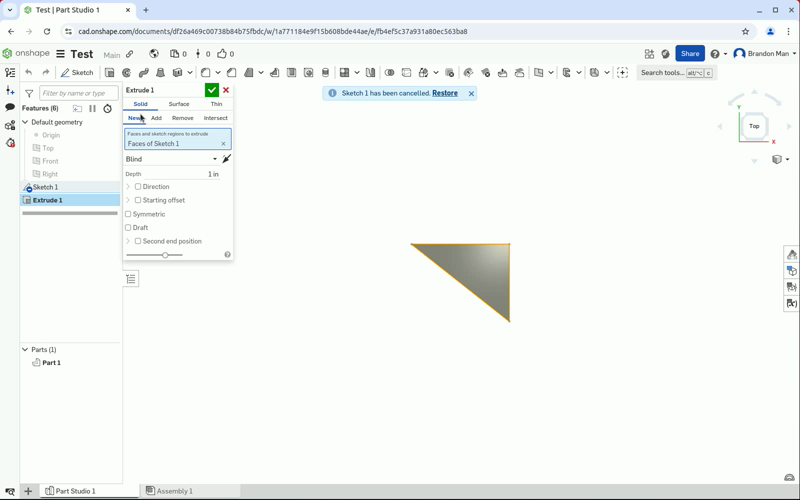
mouse_move(137, 120)
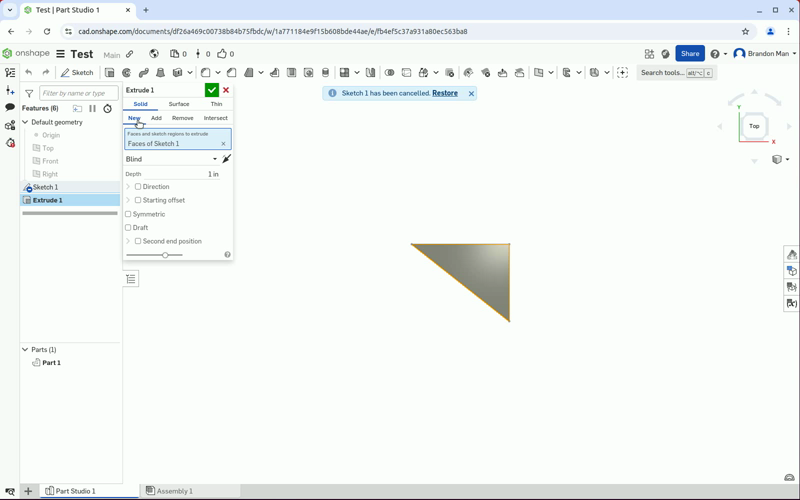
click(137, 120)
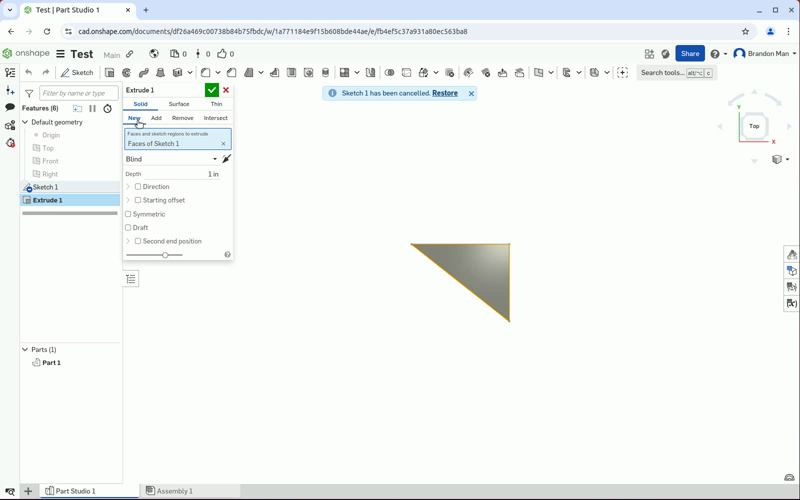
key(tab, 4)
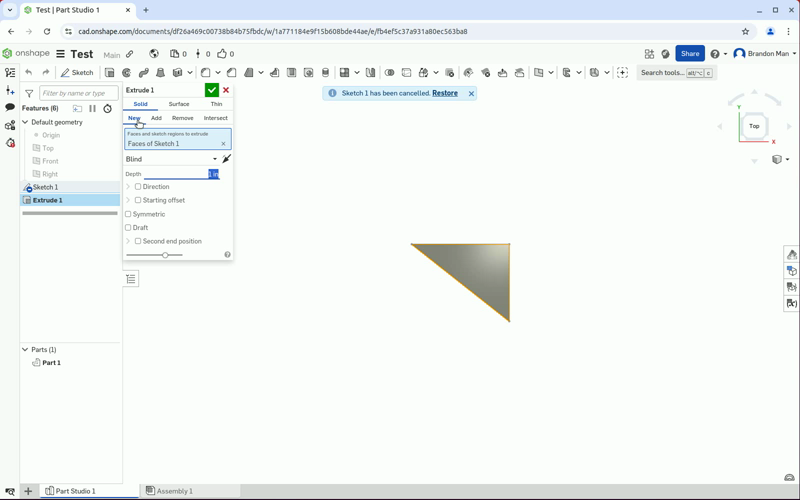
text(23.108)
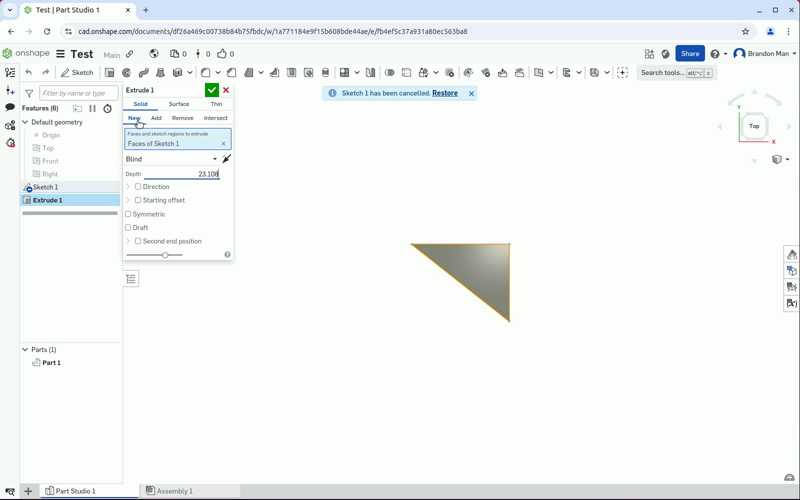
key(enter)
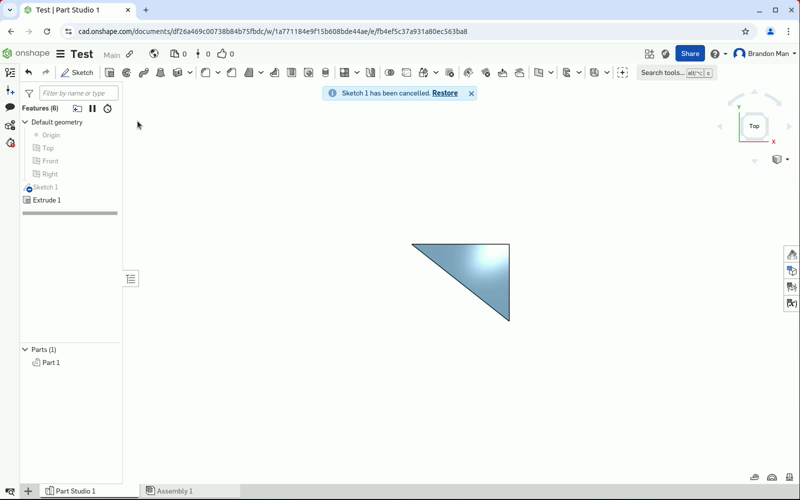
key(shift+h)
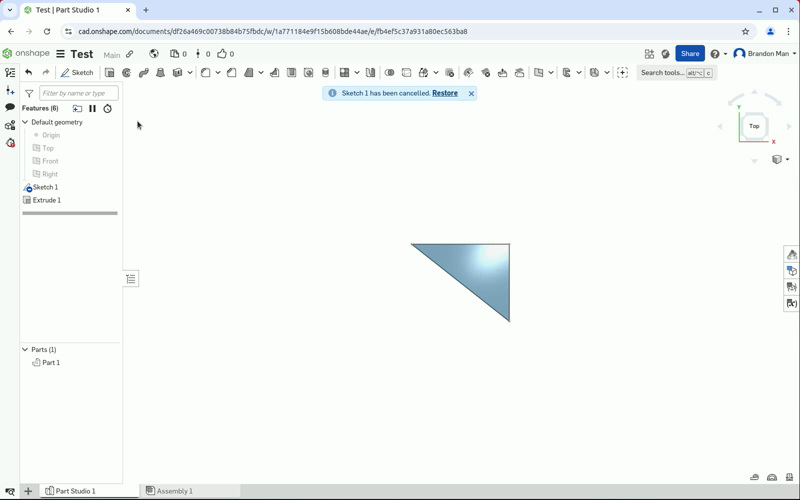
key(shift+h)
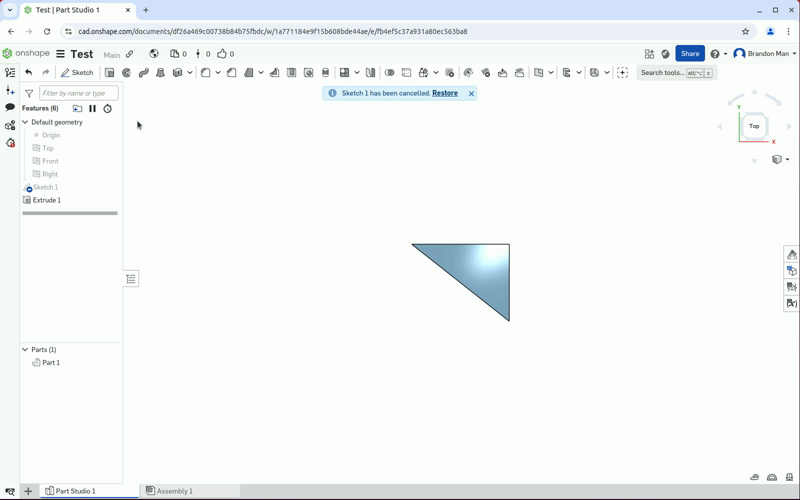
mouse_move(73, 189)
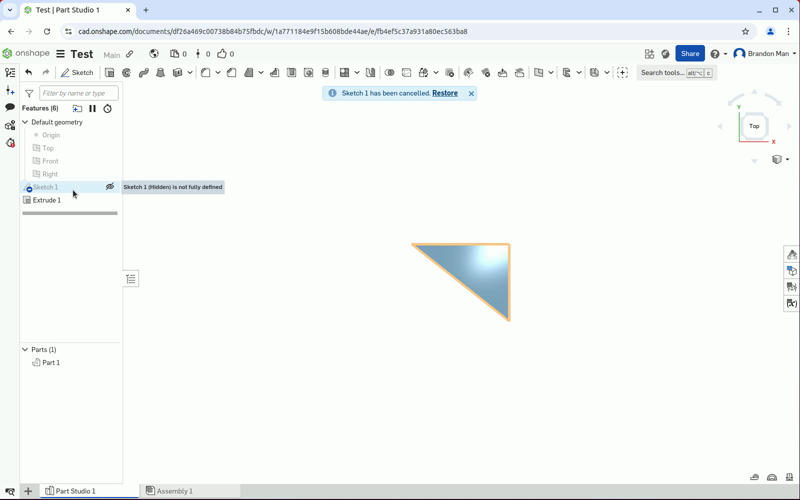
click(73, 189)
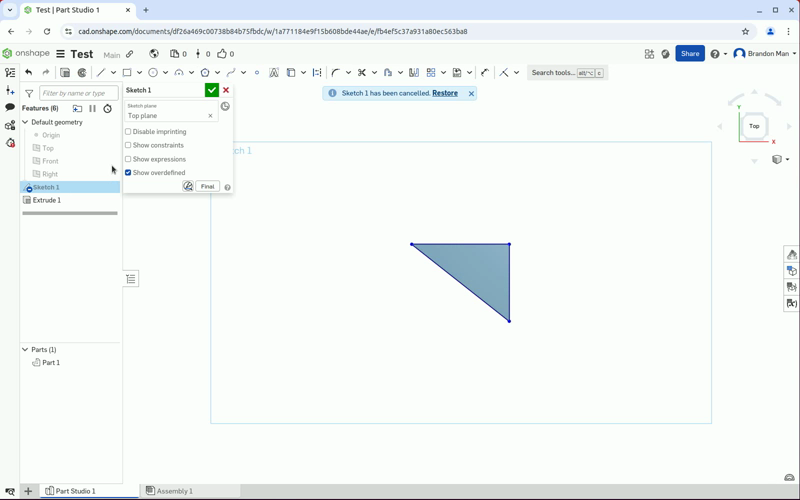
mouse_move(229, 92)
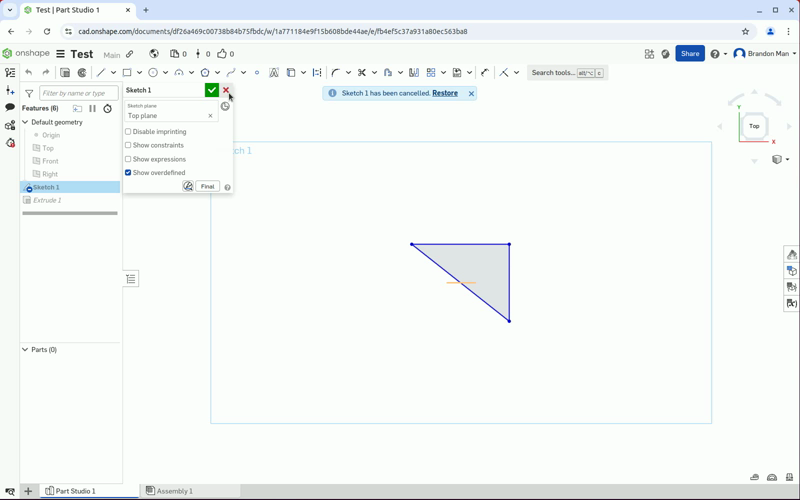
click(229, 92)
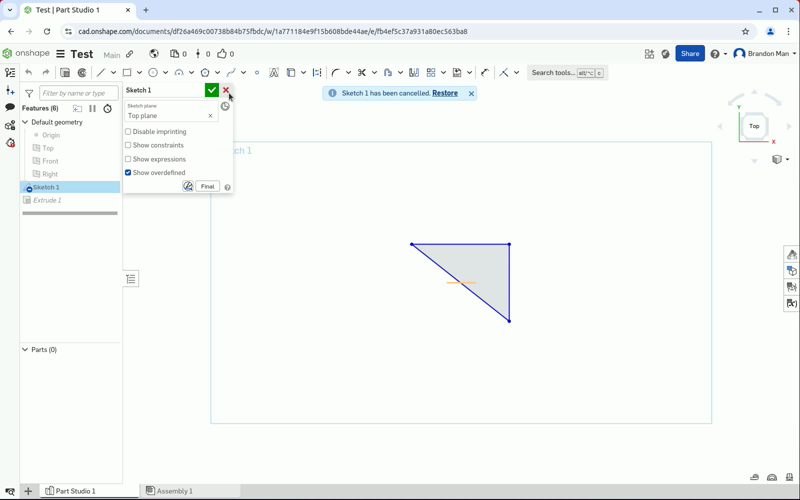
key(shift+s)
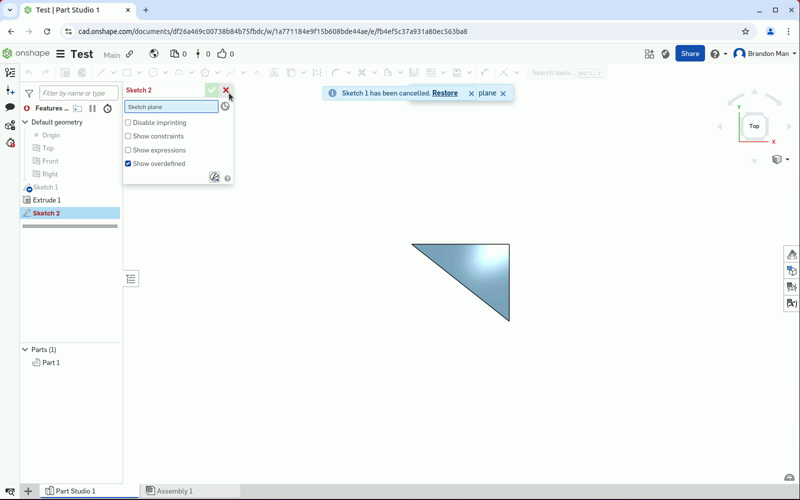
mouse_move(73, 150)
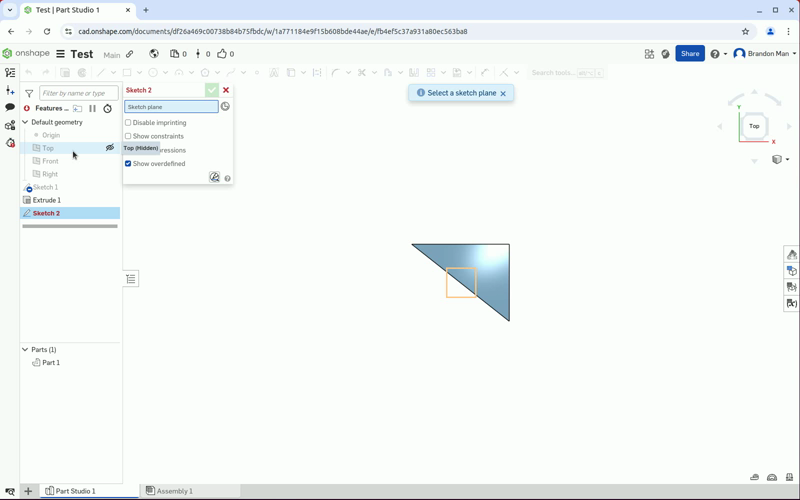
click(73, 150)
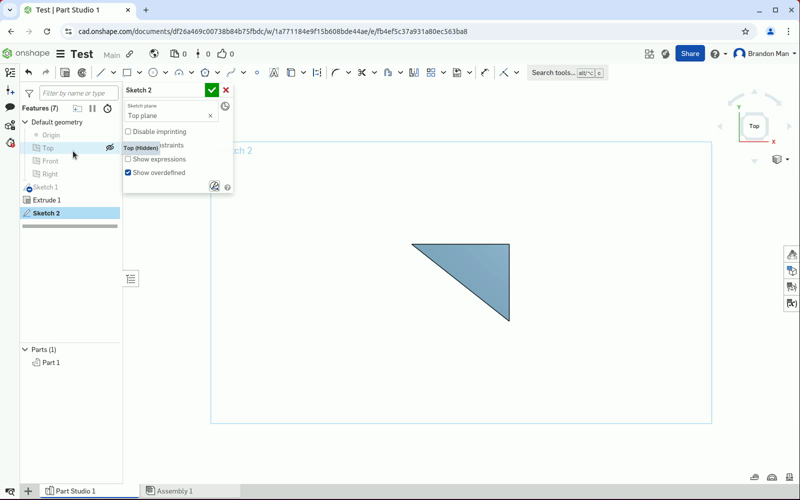
mouse_move(73, 352)
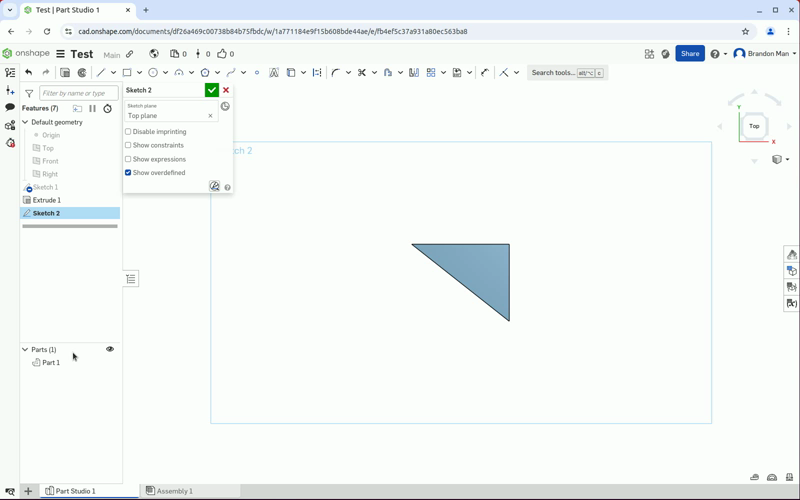
key(y)
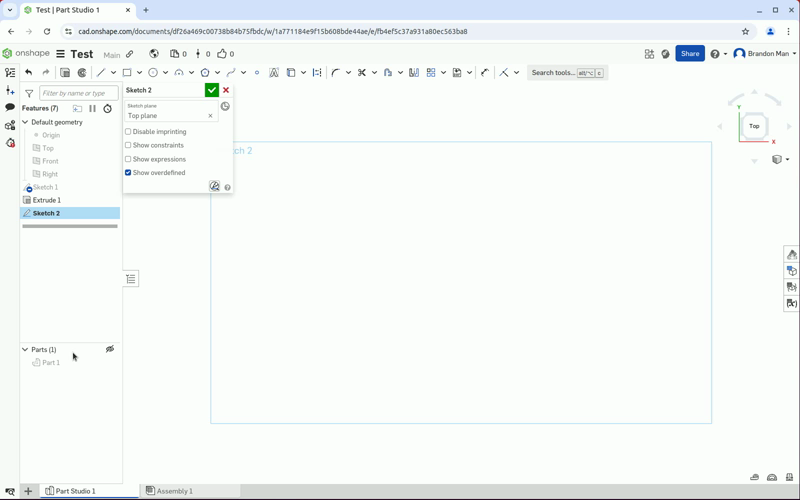
key(l)
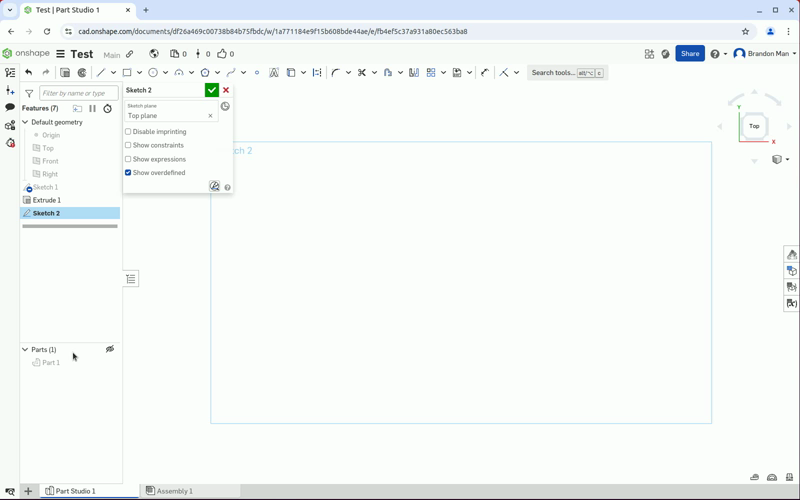
key_down(shift)
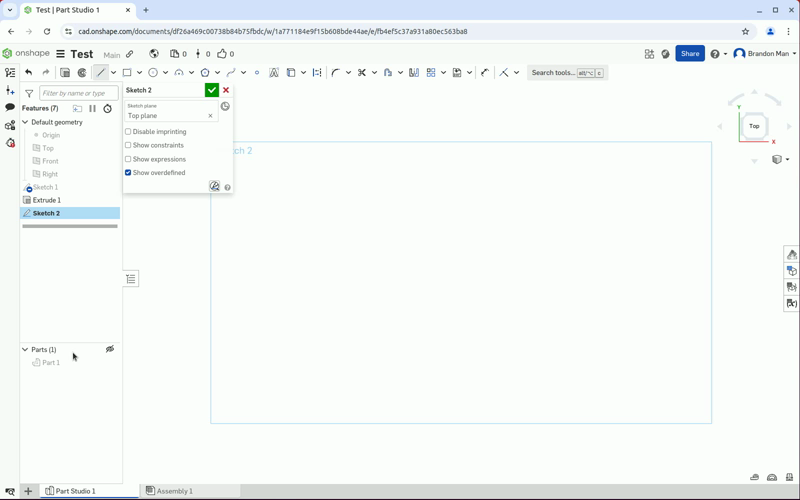
mouse_move(411, 321)
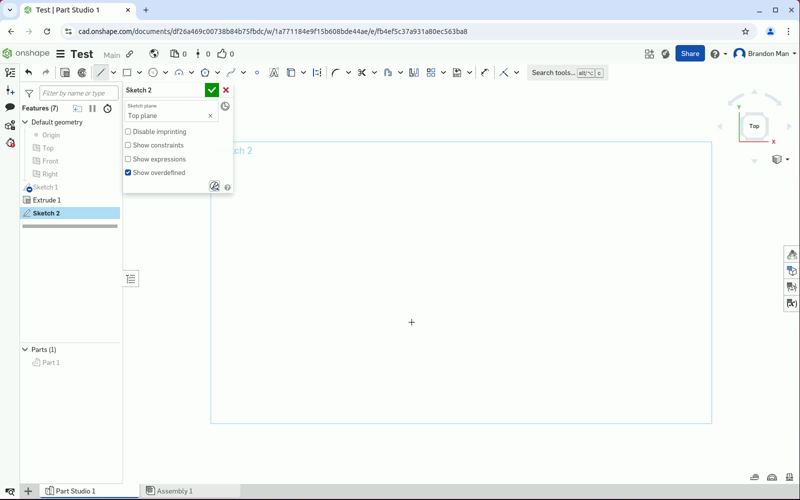
click(411, 321)
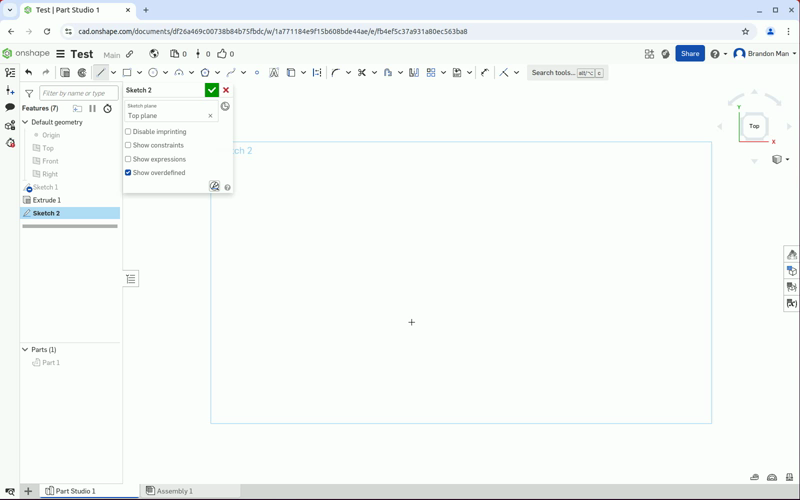
key_up(shift)
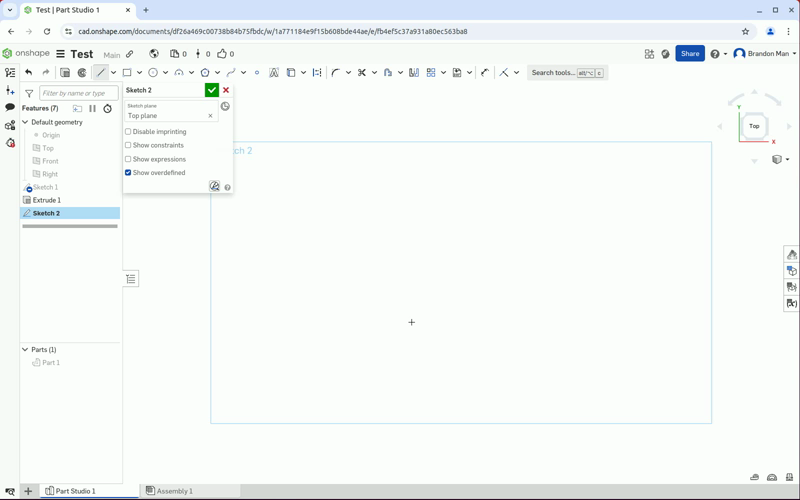
key_down(shift)
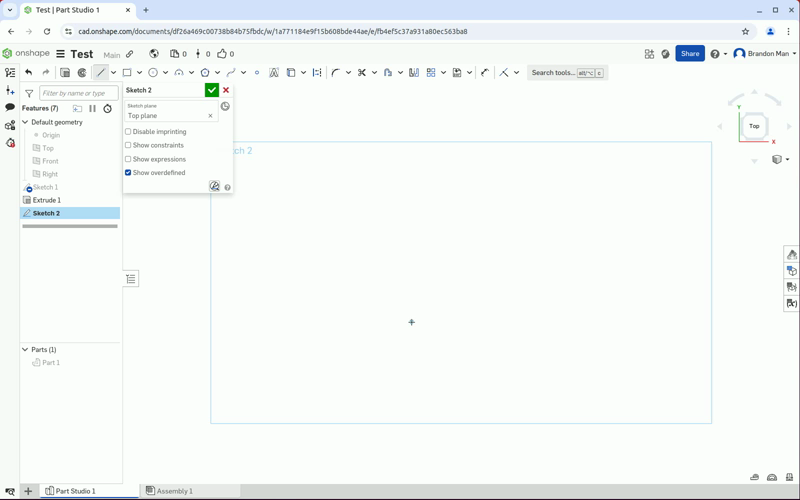
mouse_move(509, 321)
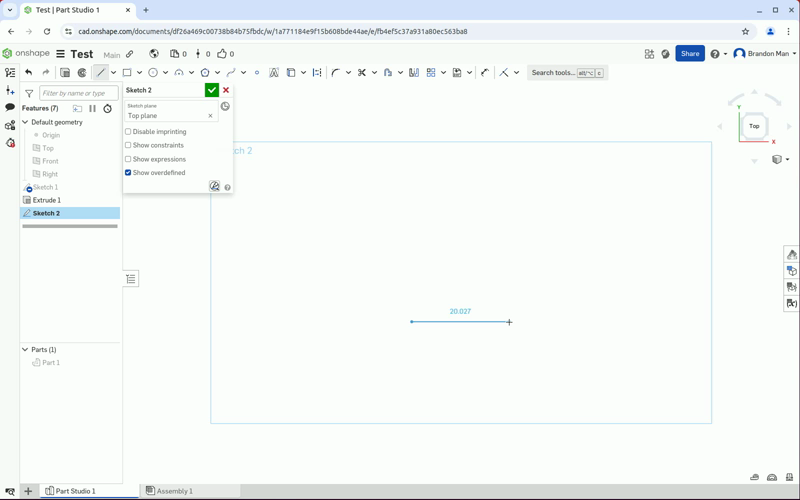
click(509, 321)
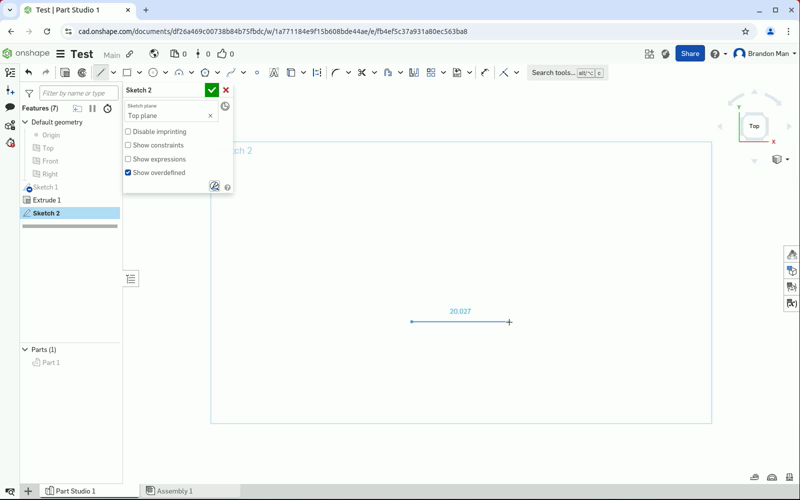
key_up(shift)
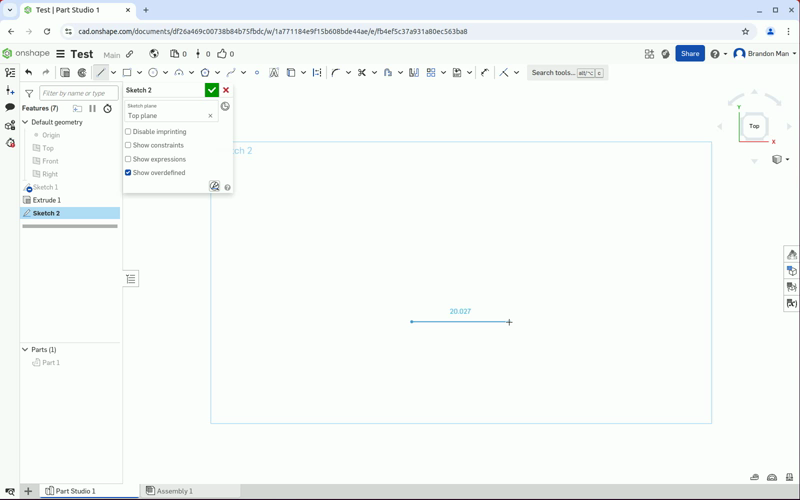
key_down(shift)
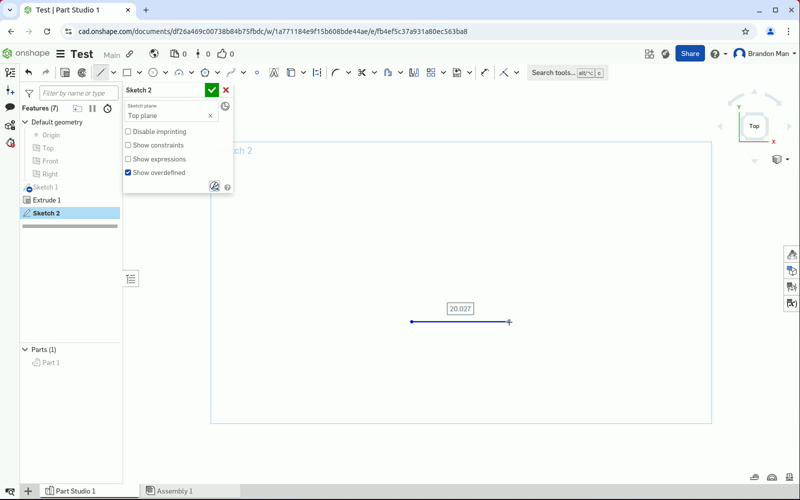
mouse_move(411, 244)
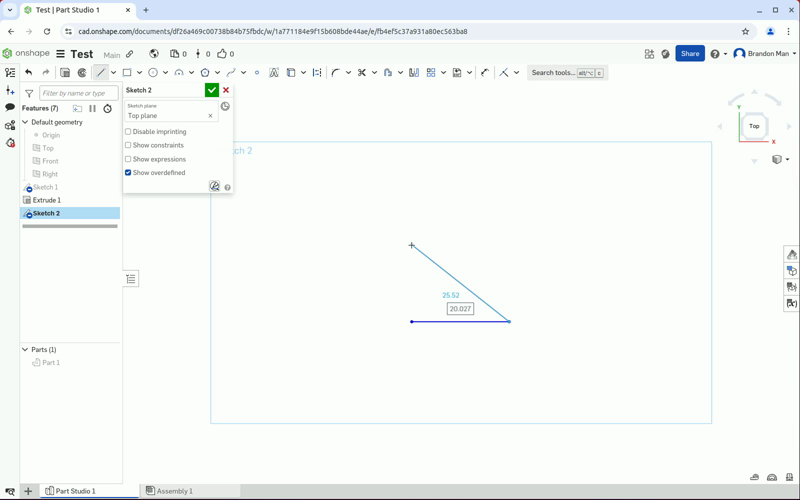
click(411, 244)
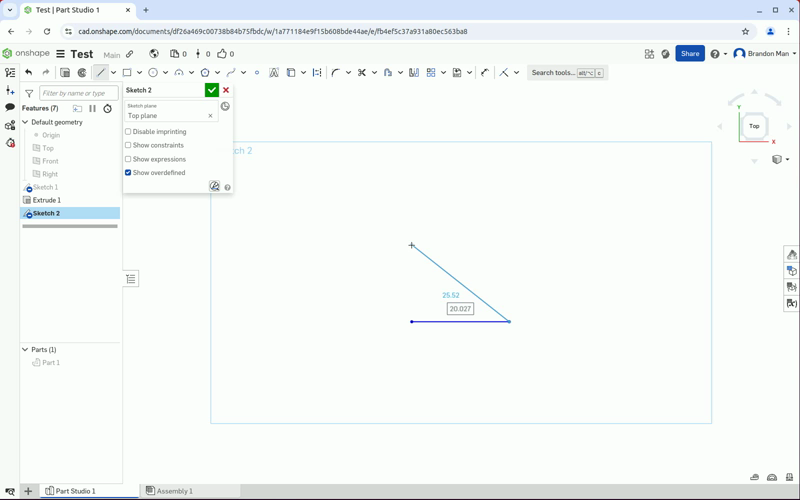
key_up(shift)
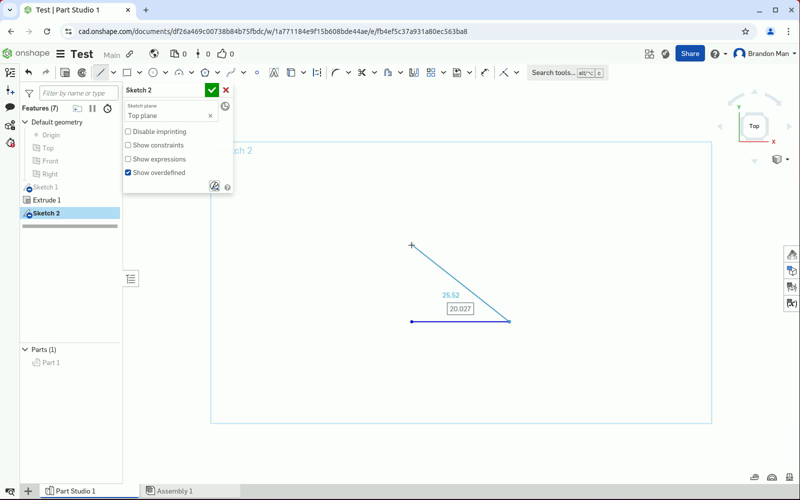
key_down(shift)
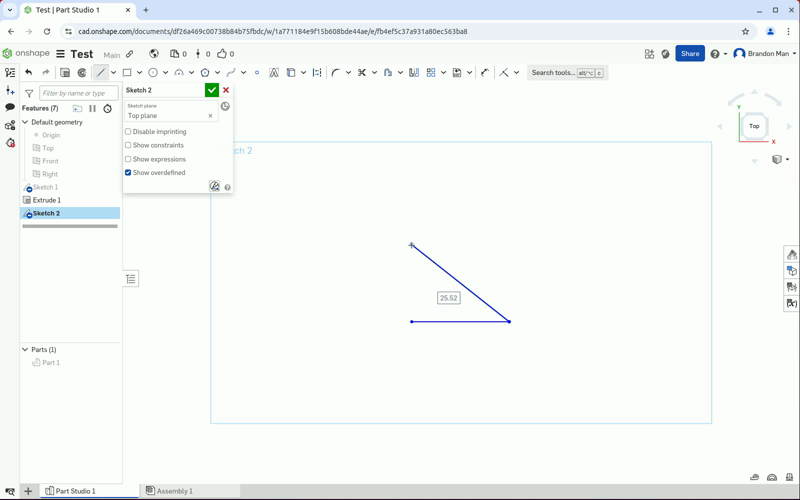
mouse_move(411, 321)
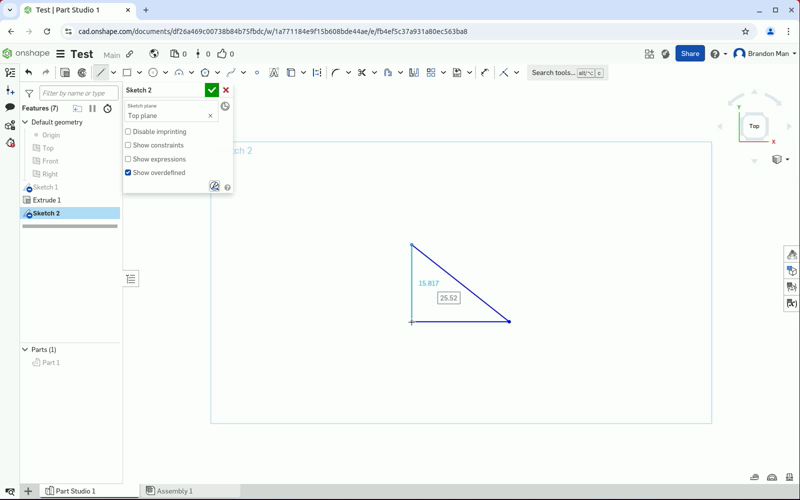
key_up(shift)
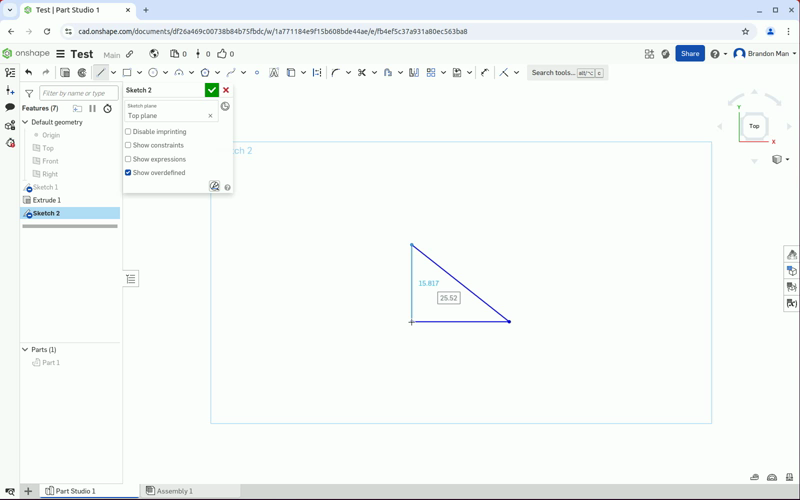
click(411, 321)
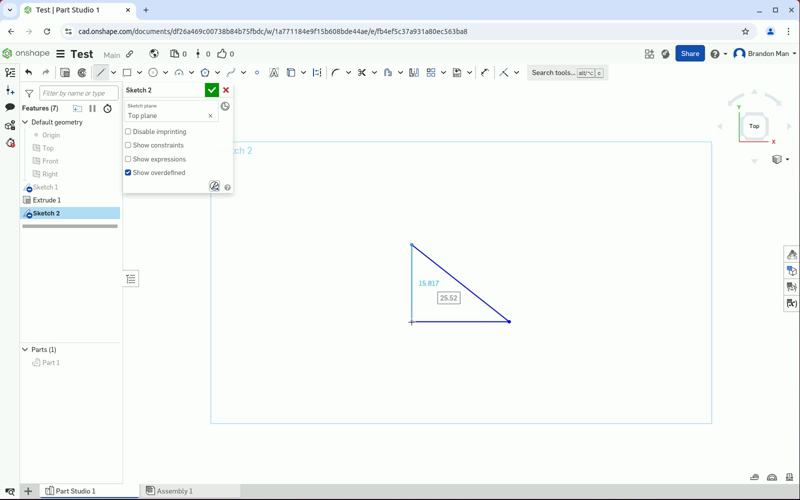
key(esc)
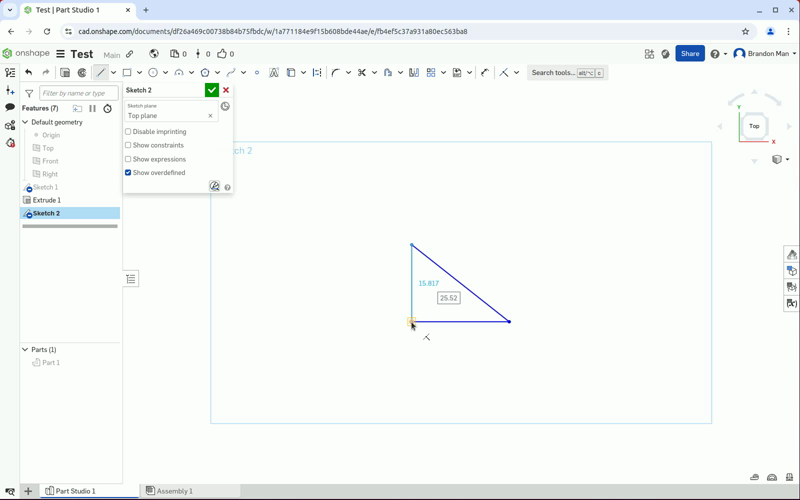
mouse_move(429, 317)
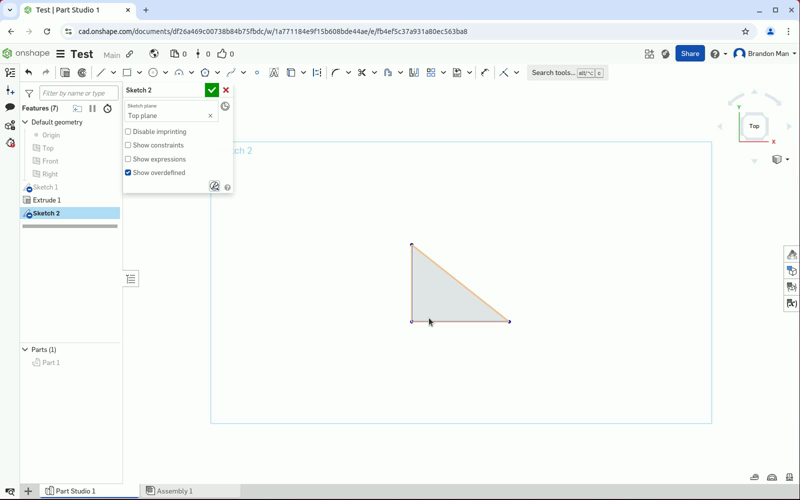
click(429, 317)
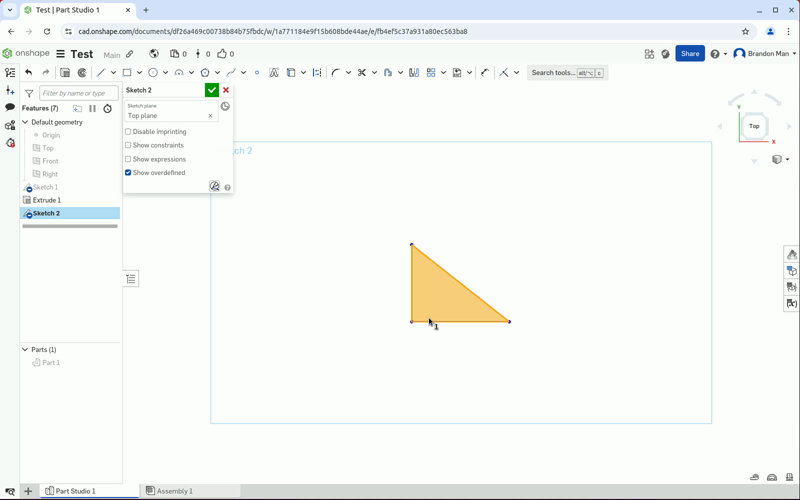
mouse_move(73, 352)
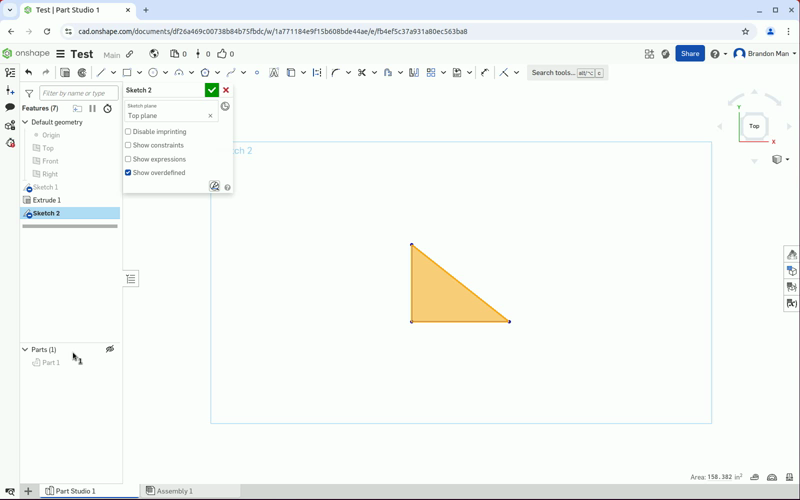
key(shift+y)
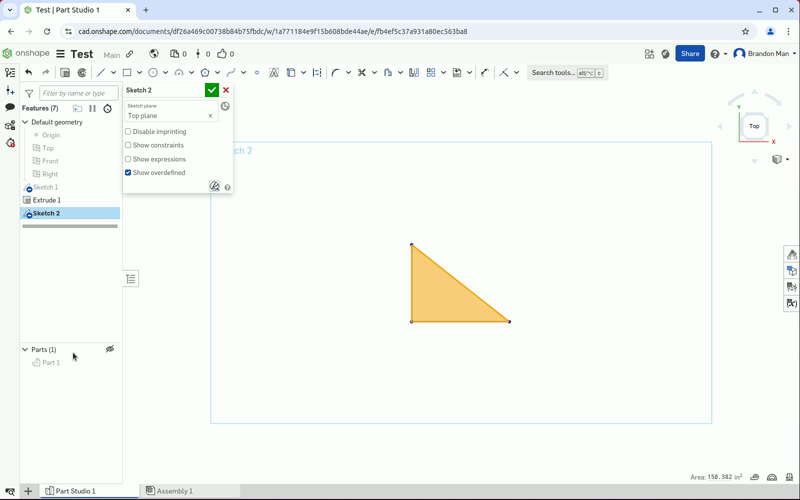
key(shift+e)
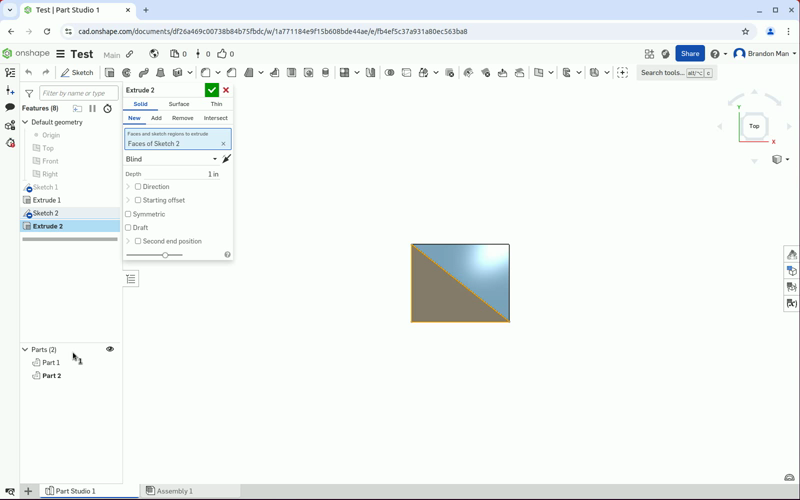
mouse_move(143, 106)
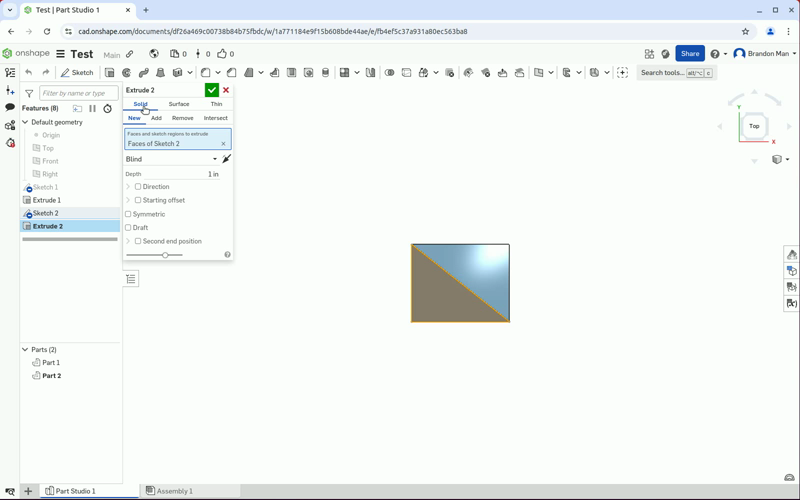
click(143, 106)
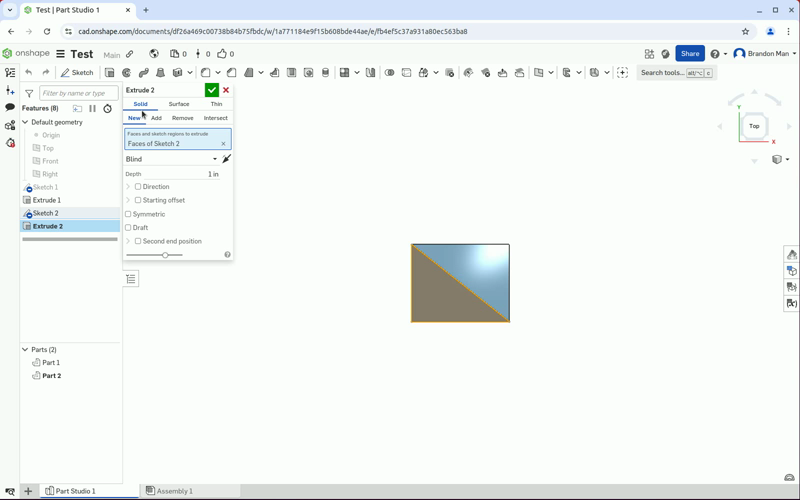
mouse_move(137, 120)
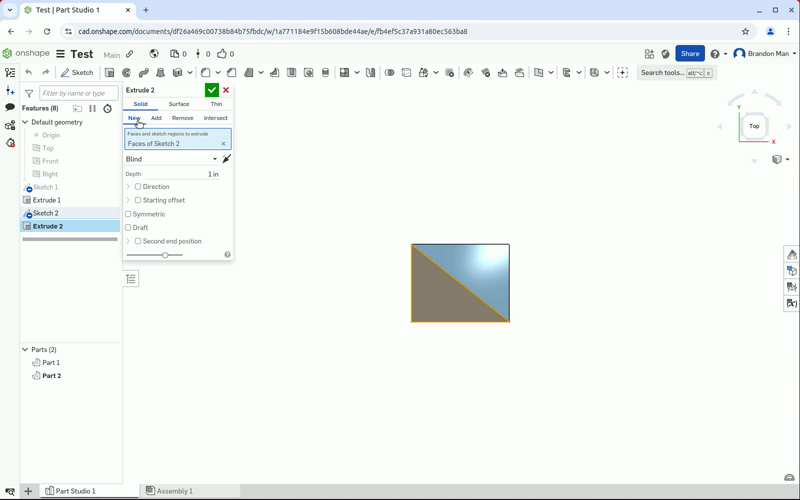
click(137, 120)
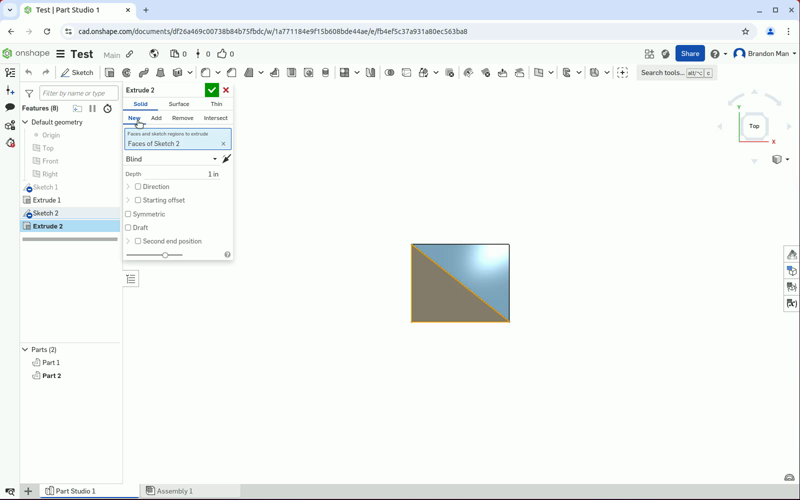
key(tab, 4)
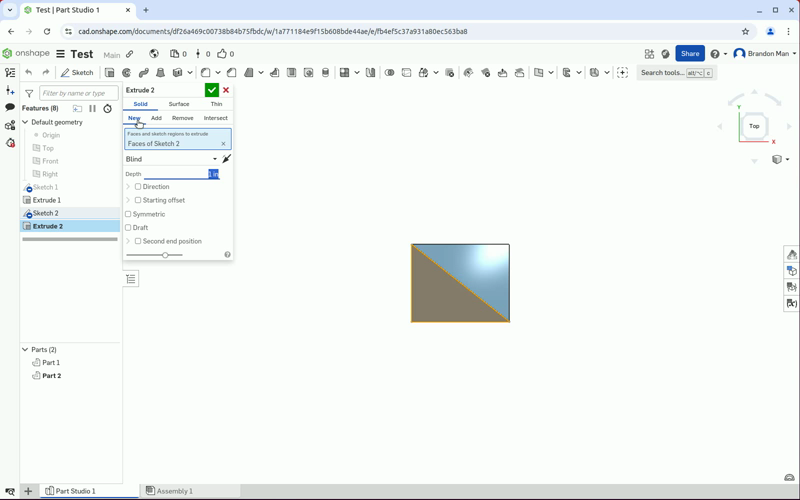
text(23.108)
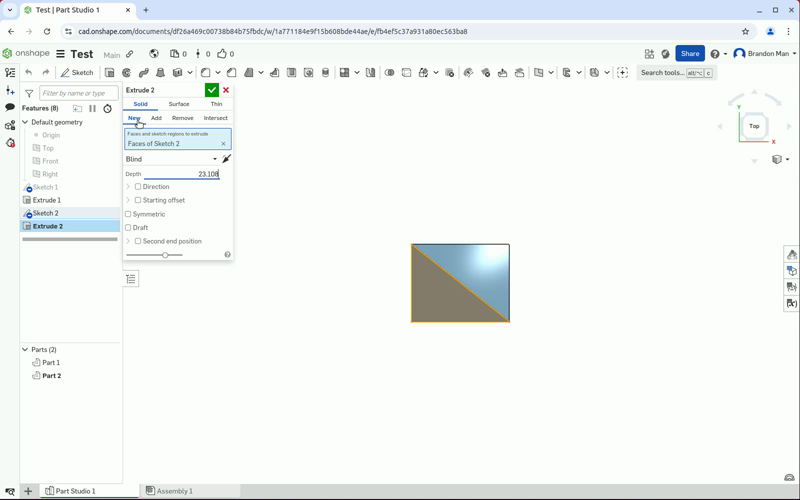
key(enter)
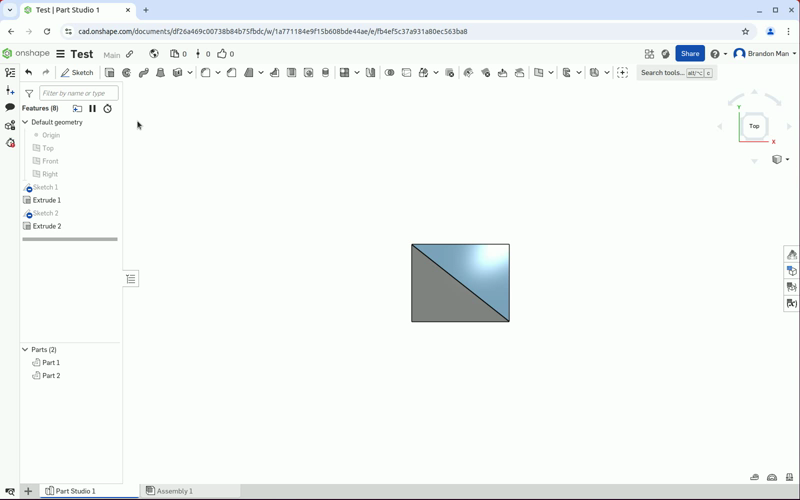
key(shift+h)
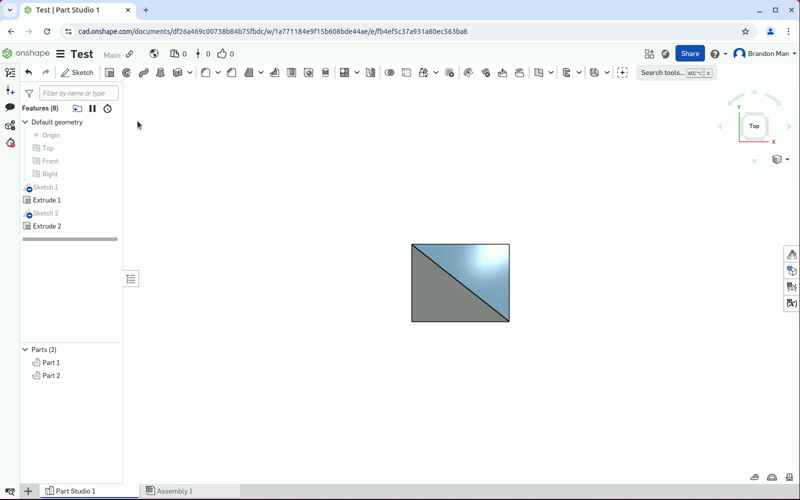
key(shift+h)
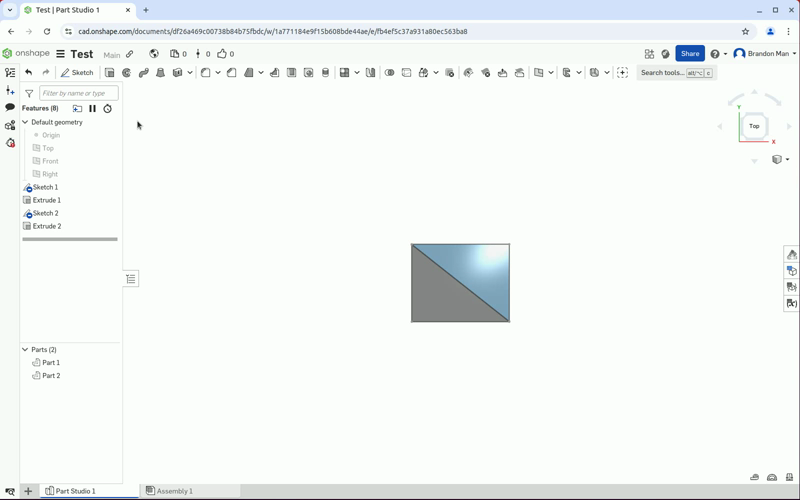
key(shift+7)
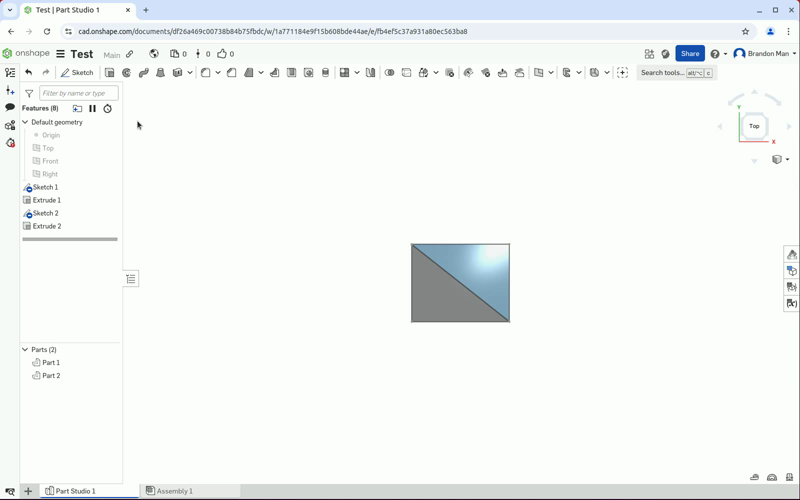
key(up, 3)
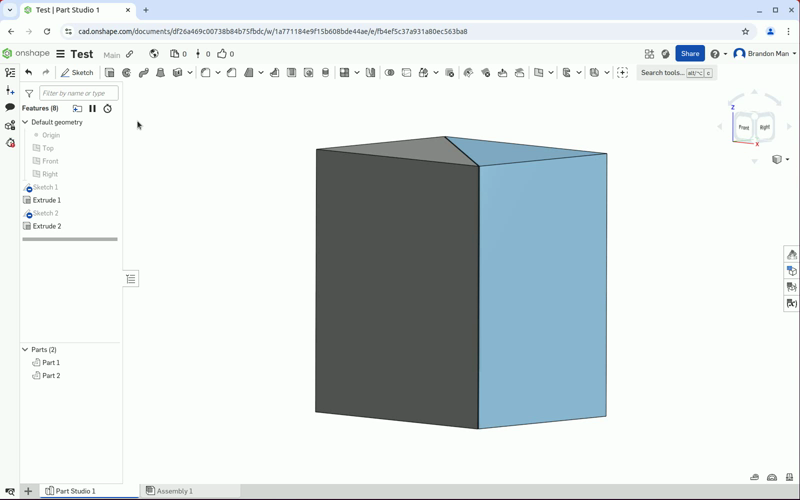
key(left, 3)
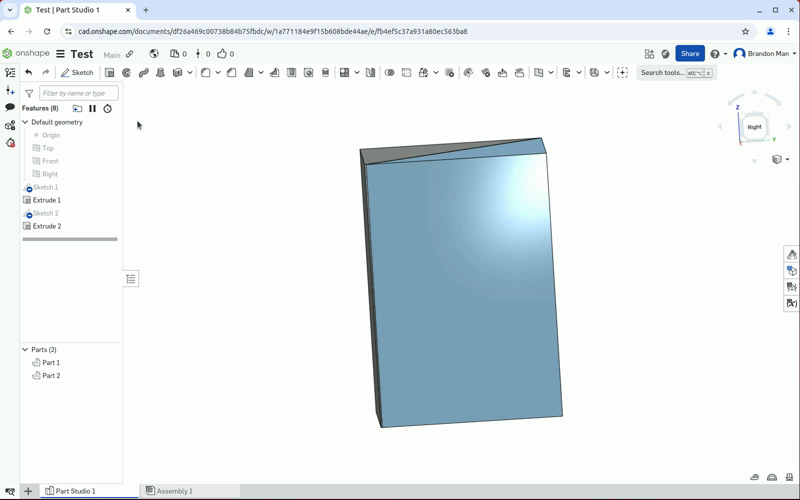
key(right, 3)
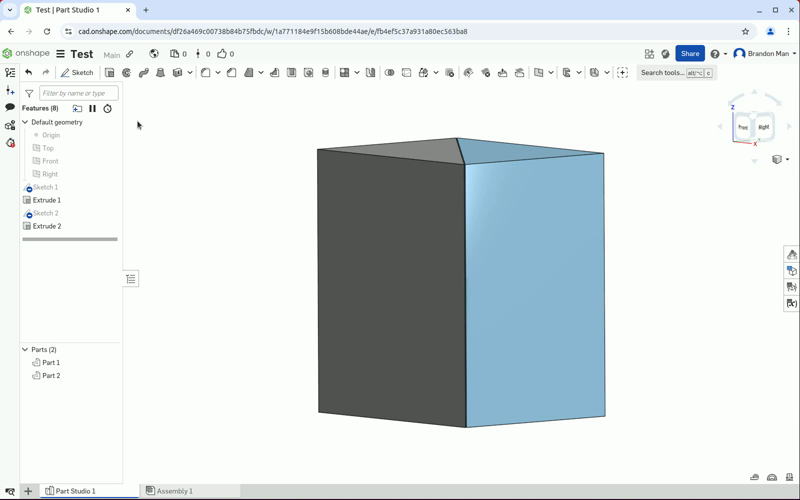
key(down, 3)
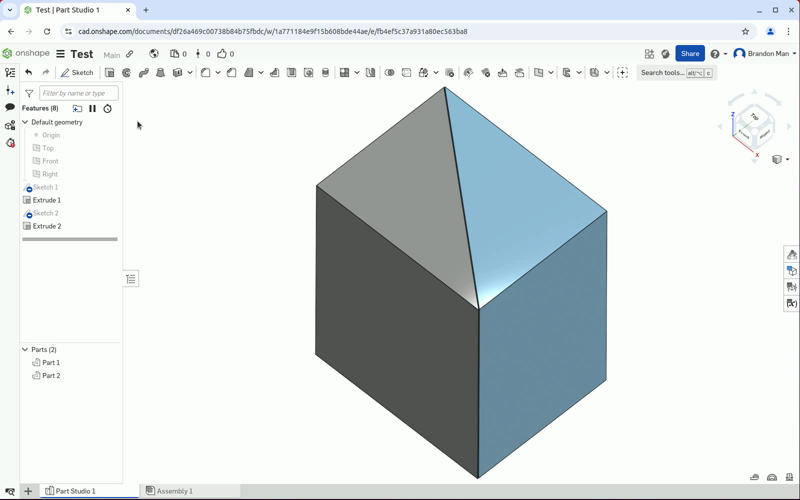
mouse_move(73, 189)
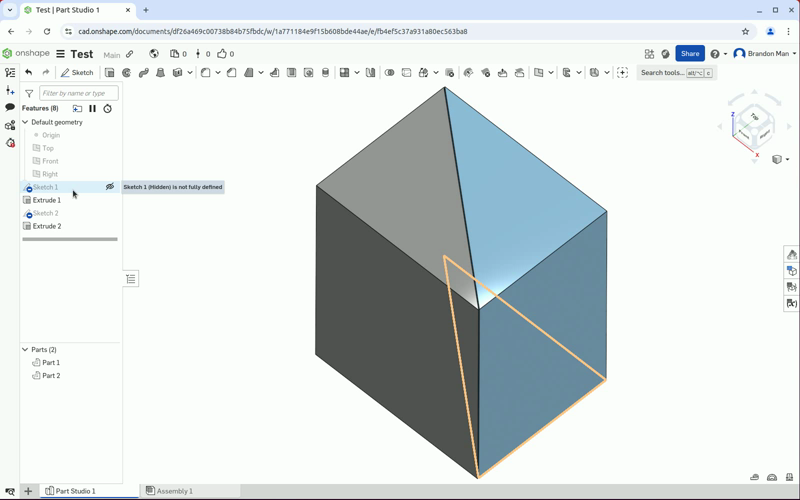
click(73, 189)